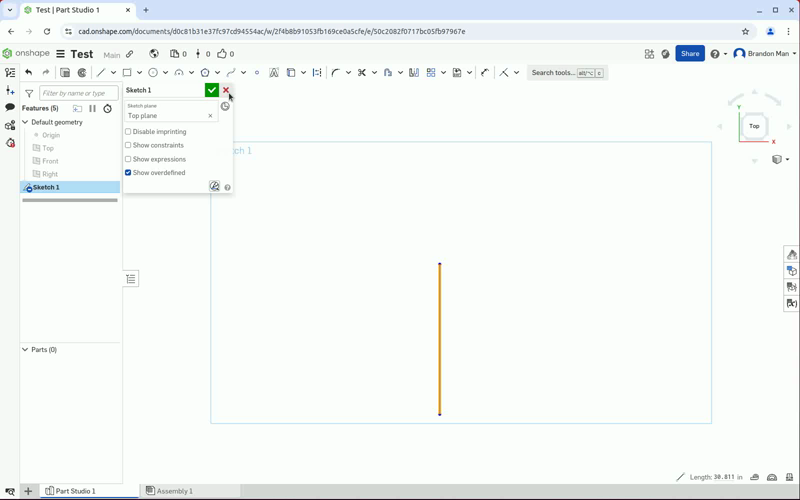
key(shift+h)
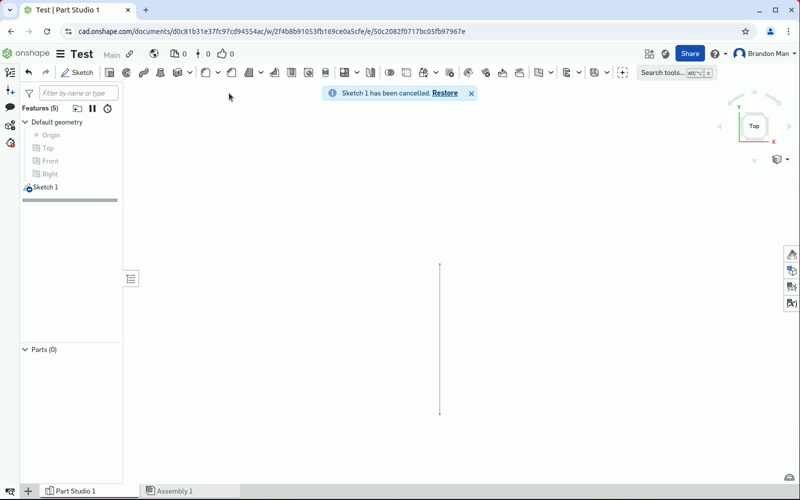
mouse_move(73, 352)
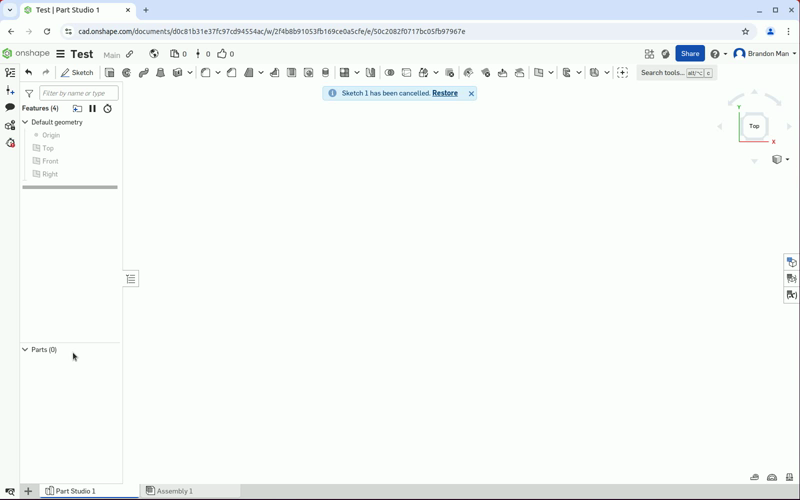
key(y)
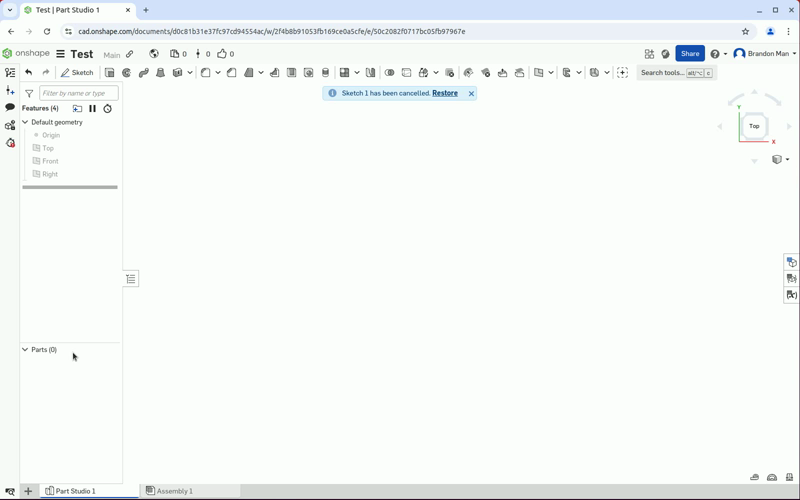
key(shift+p)
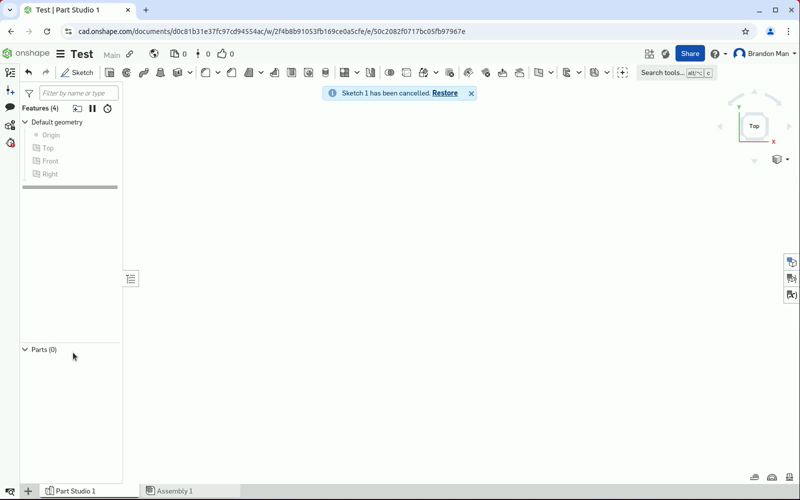
key(space)
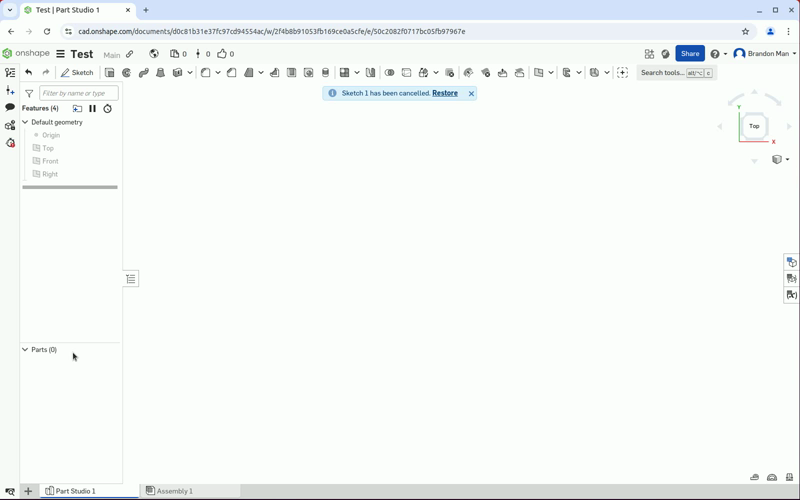
key_down(shift)
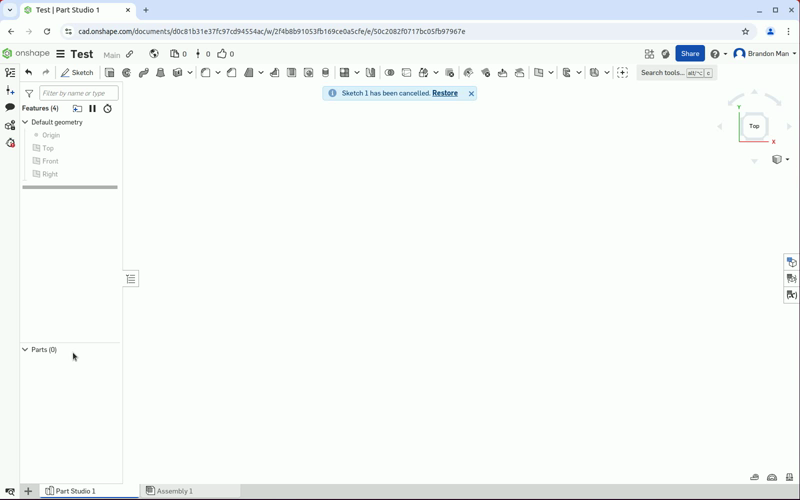
key(up)
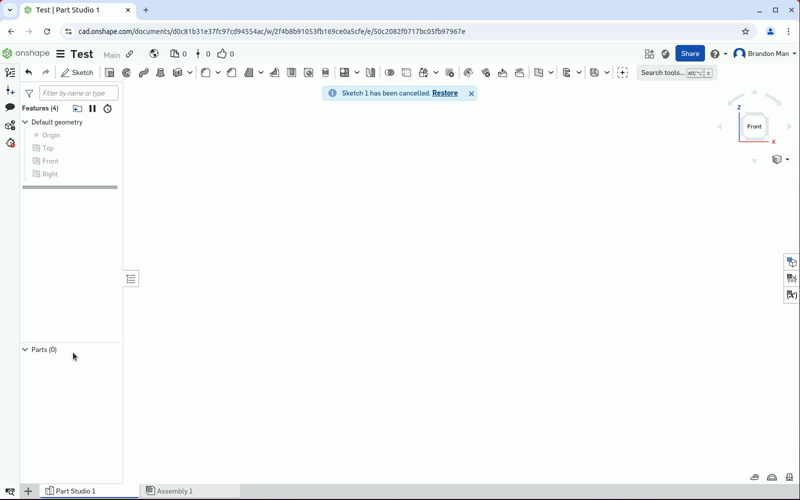
key_up(shift)
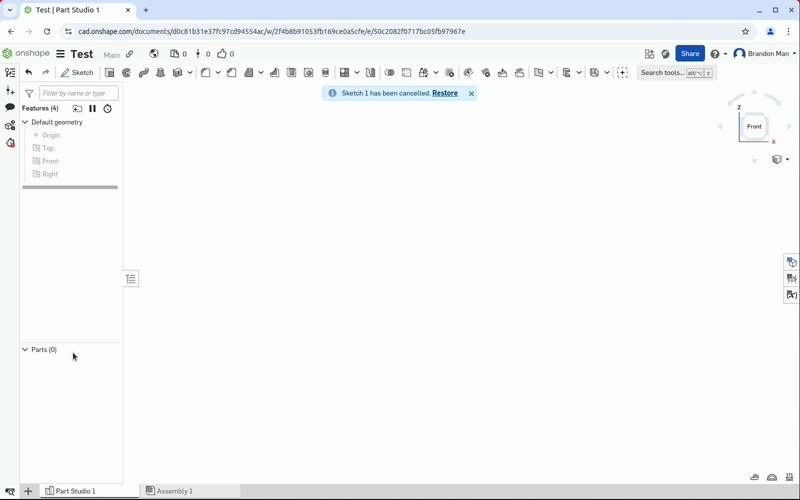
mouse_move(73, 352)
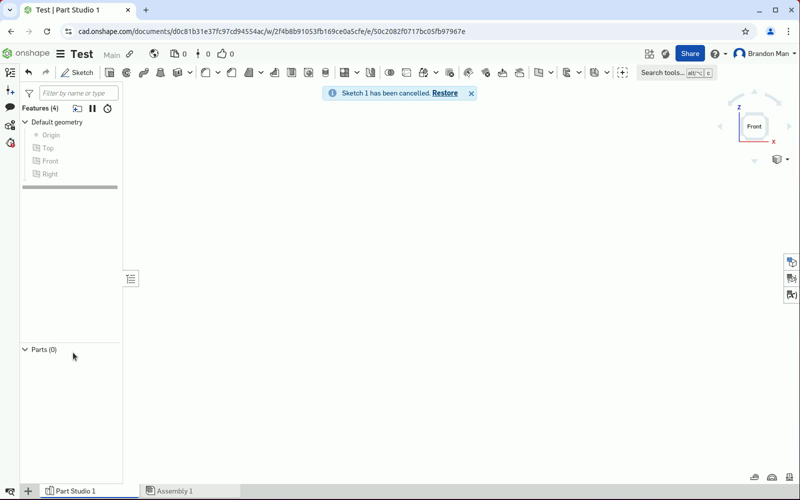
key(shift+y)
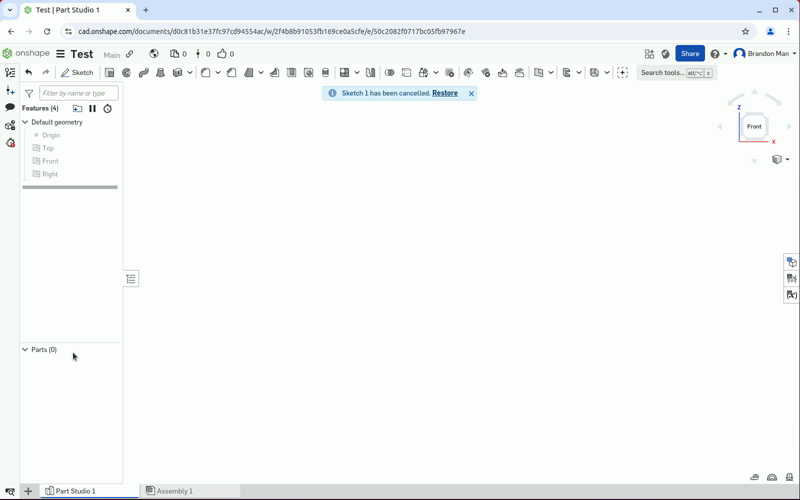
key(shift+s)
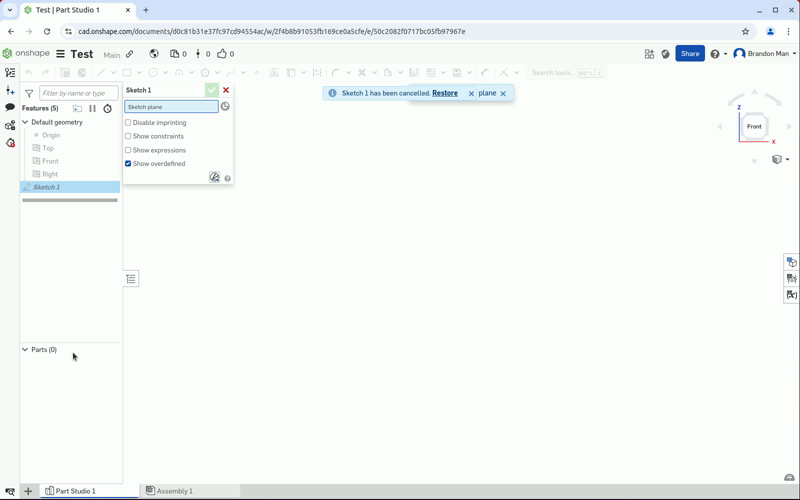
mouse_move(73, 163)
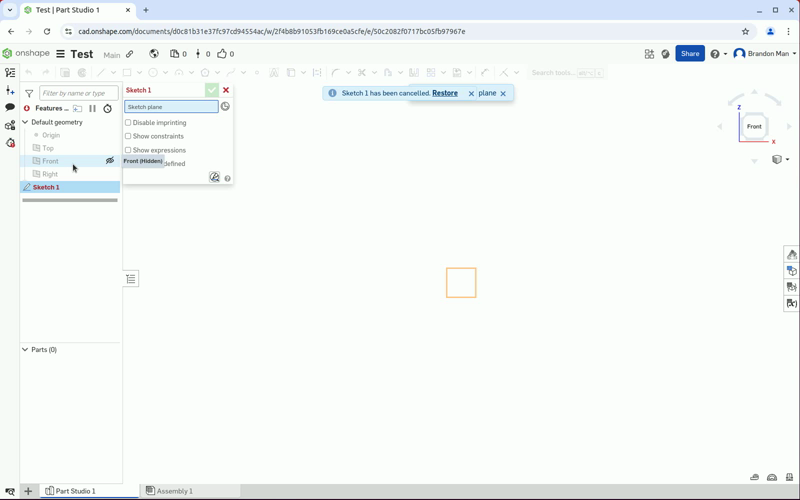
click(73, 163)
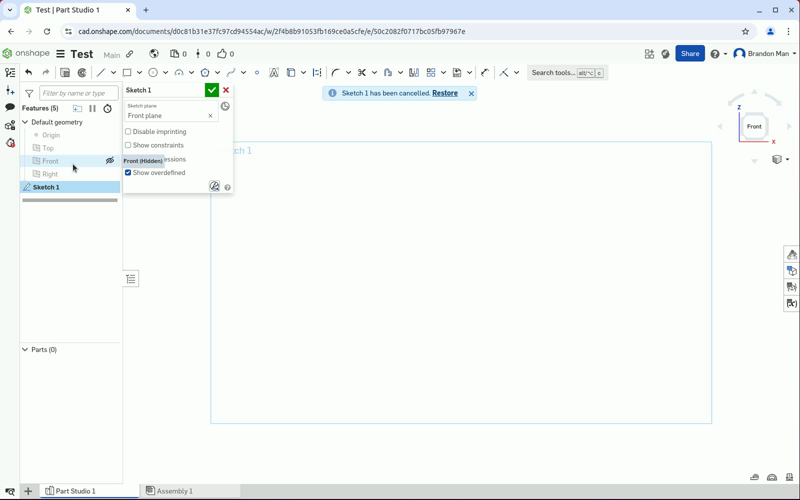
mouse_move(73, 352)
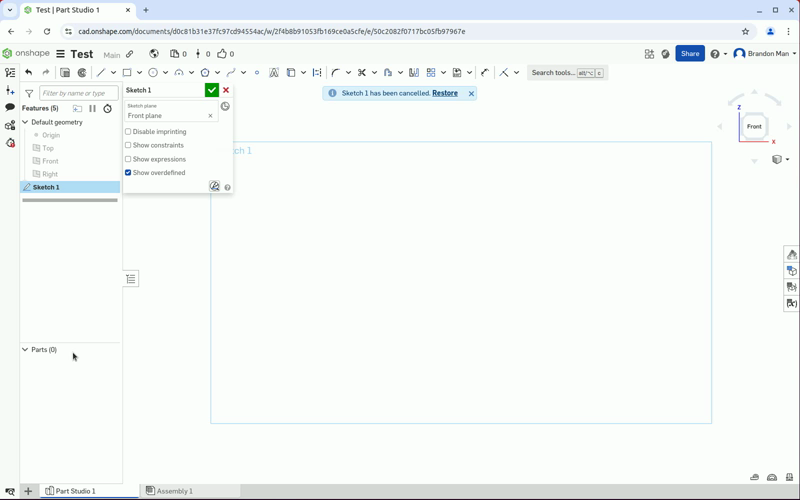
key(y)
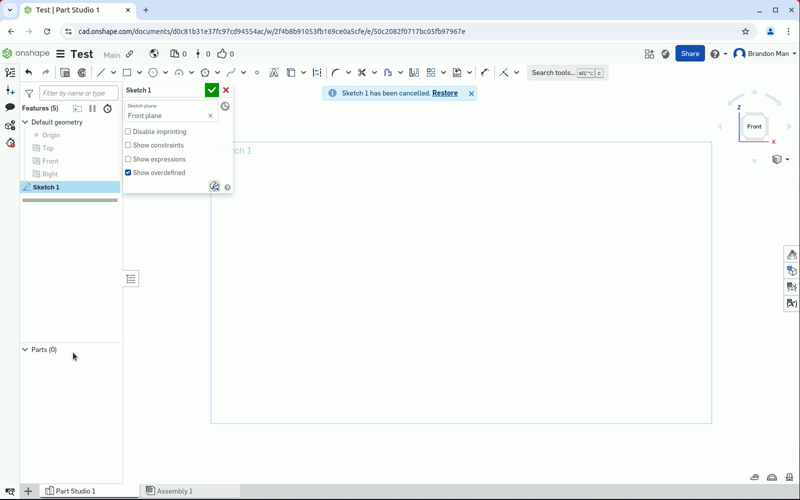
key(c)
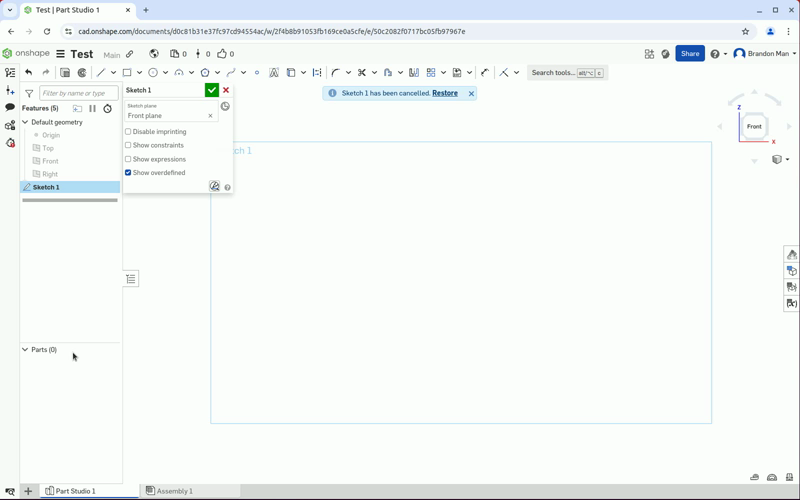
key_down(shift)
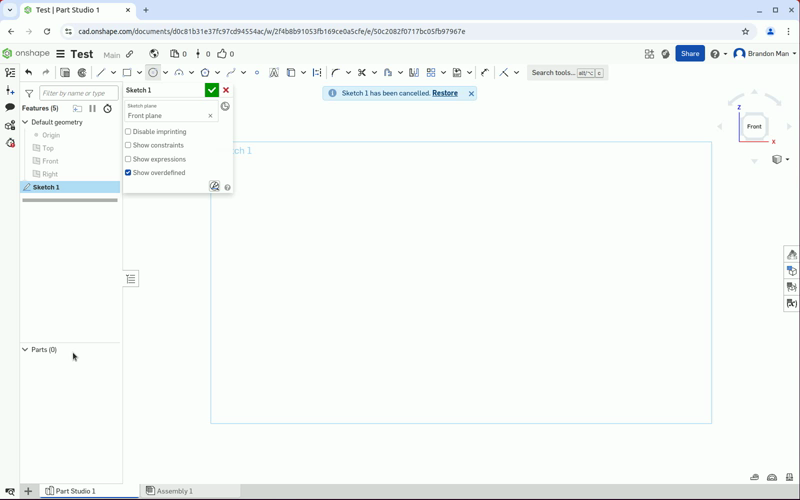
mouse_move(461, 282)
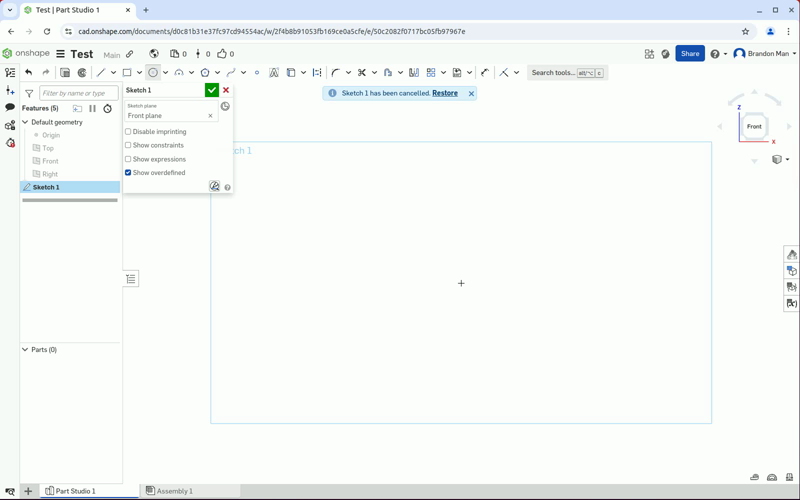
click(461, 282)
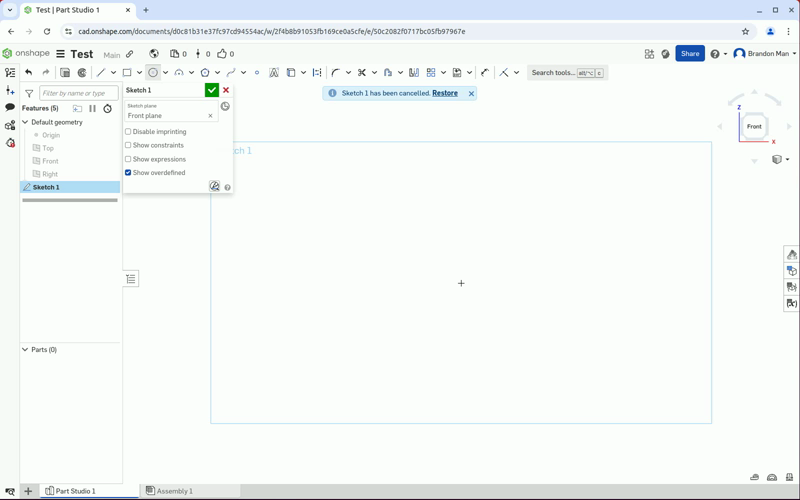
key_up(shift)
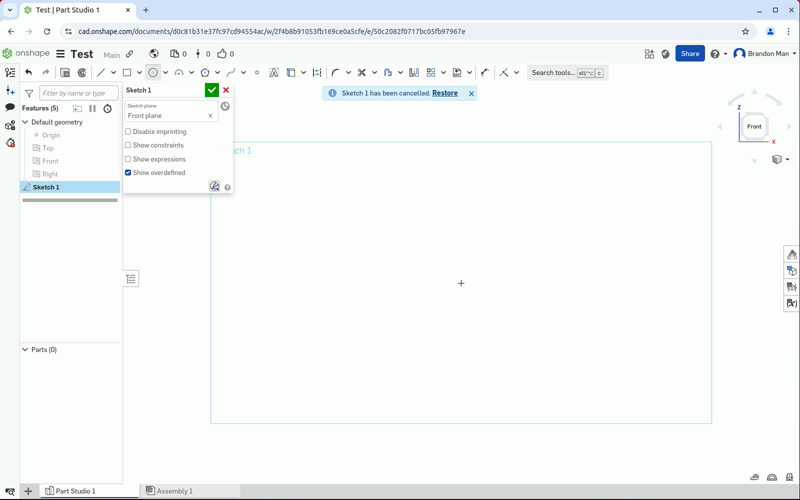
mouse_move(574, 282)
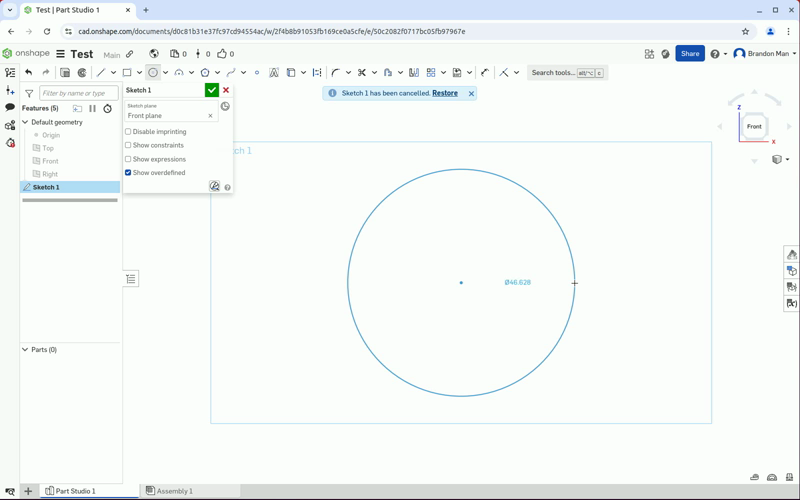
click(574, 282)
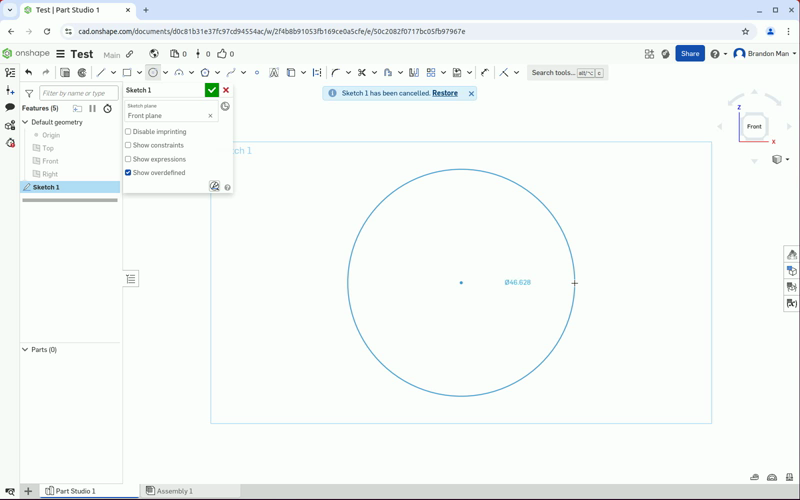
key(esc)
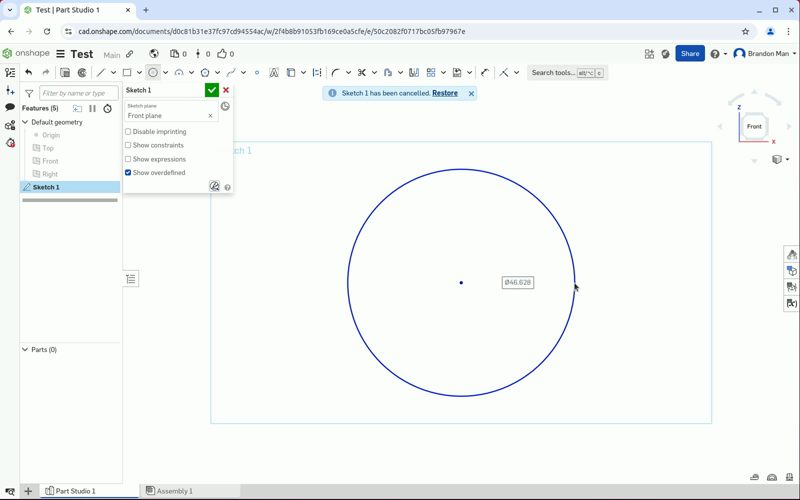
mouse_move(508, 238)
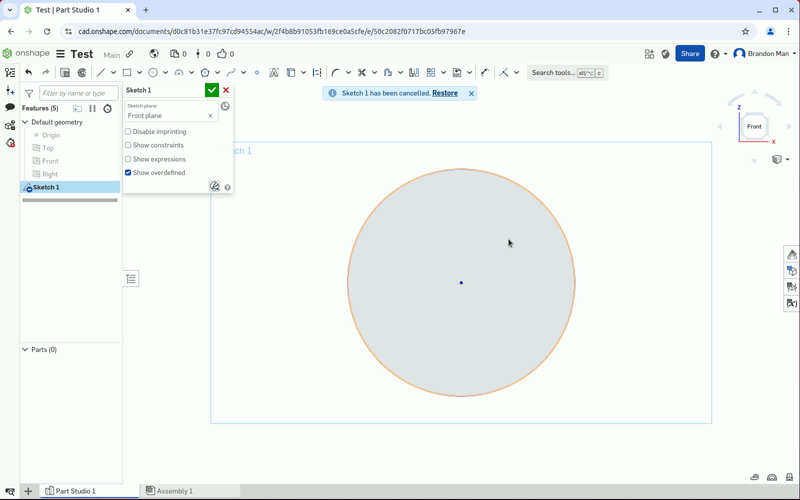
click(508, 238)
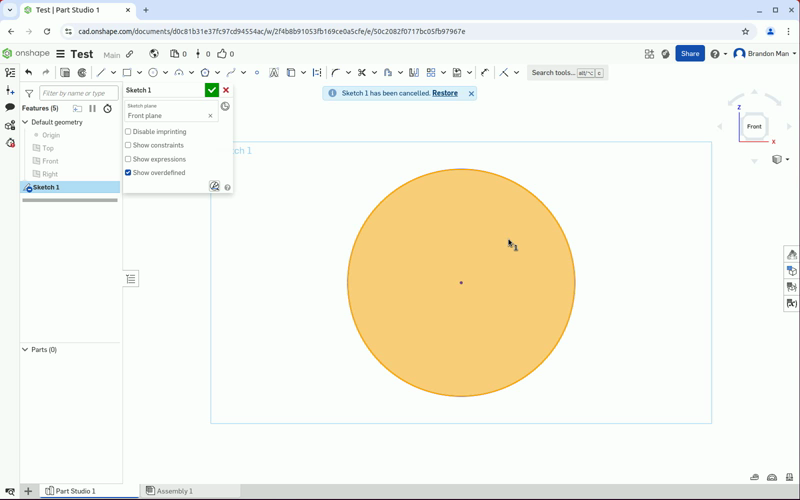
mouse_move(73, 352)
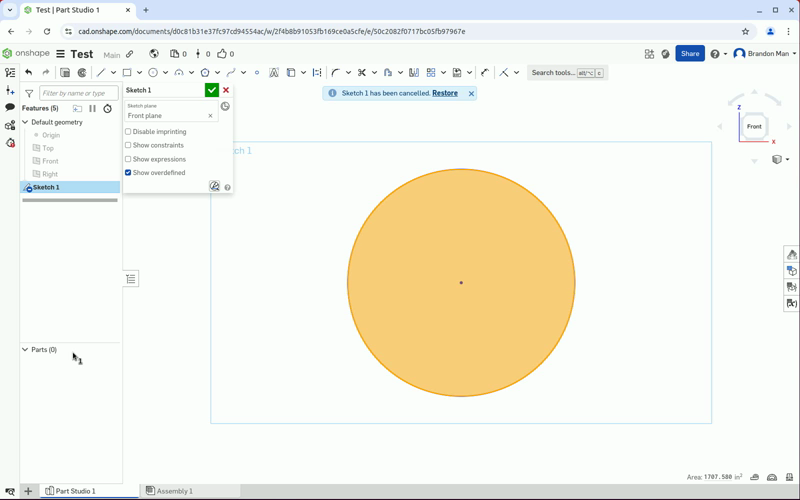
key(shift+y)
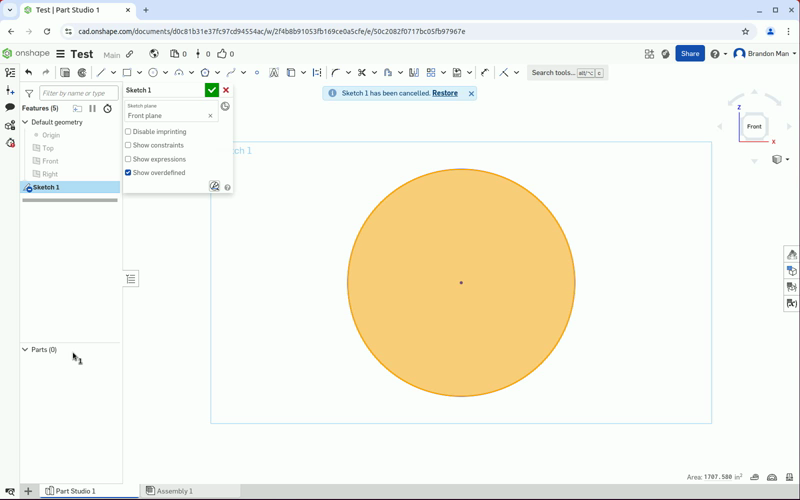
key(shift+e)
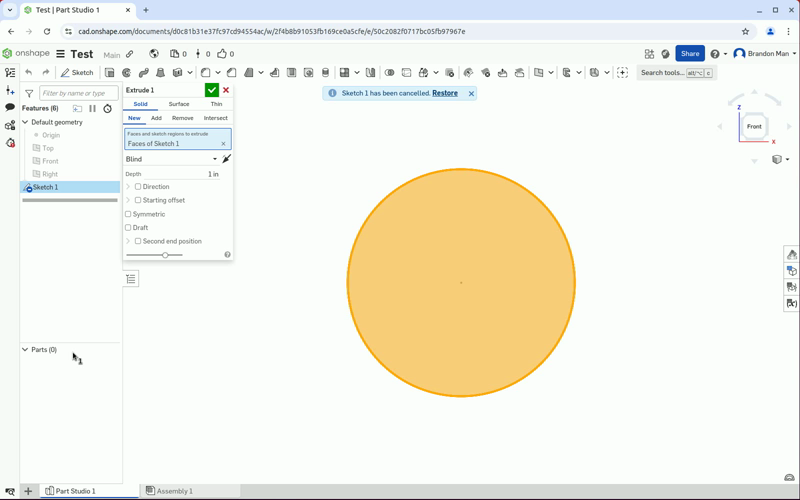
mouse_move(143, 106)
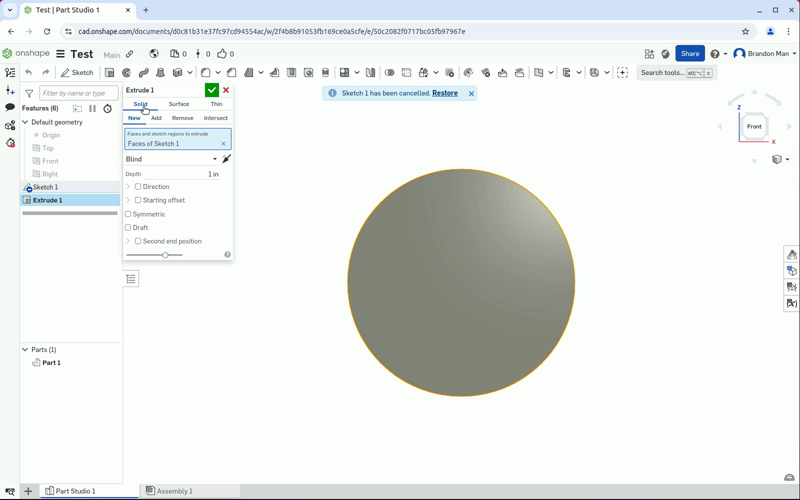
click(143, 106)
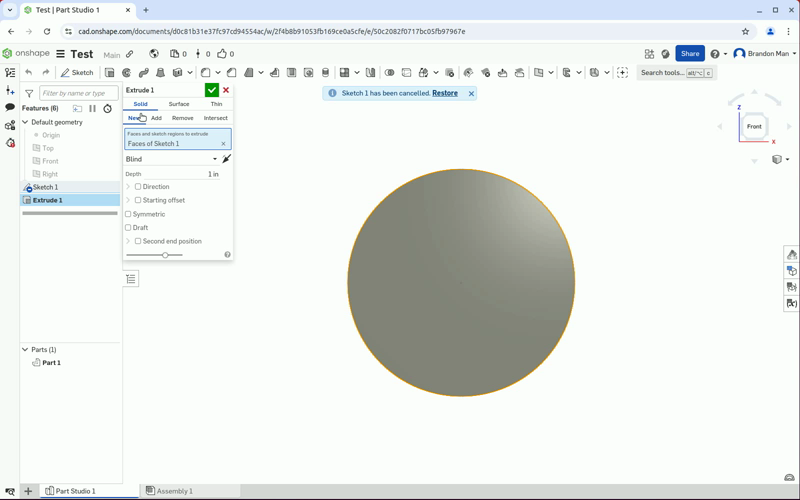
mouse_move(137, 120)
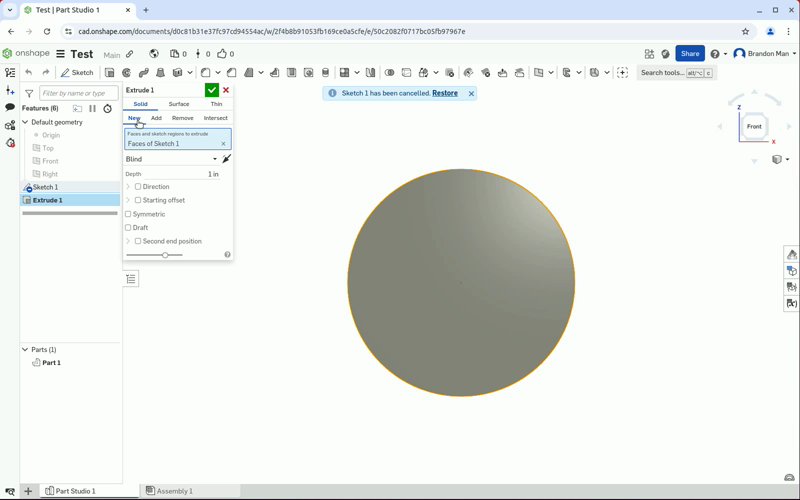
click(137, 120)
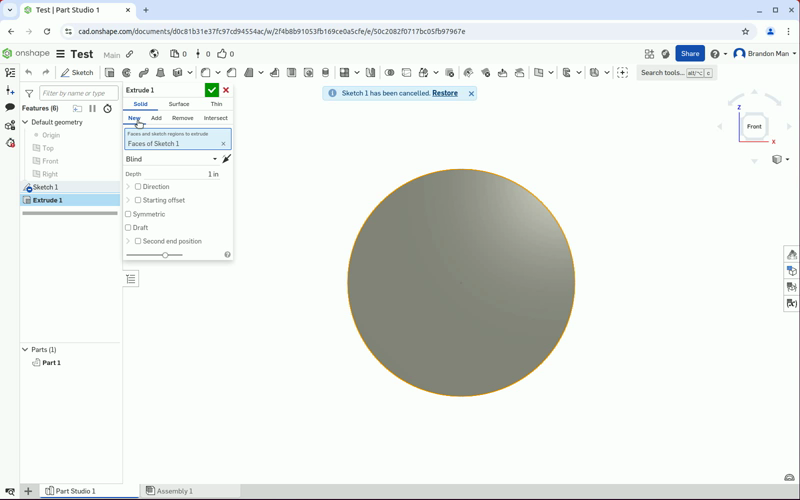
key(tab, 4)
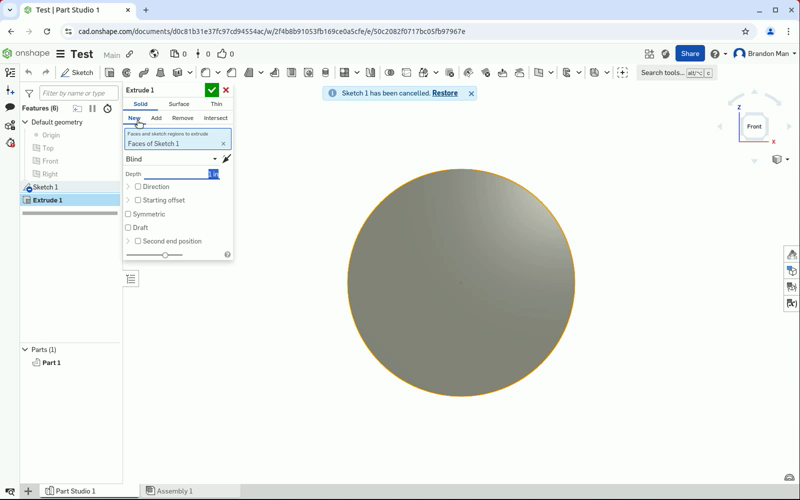
text(7.702)
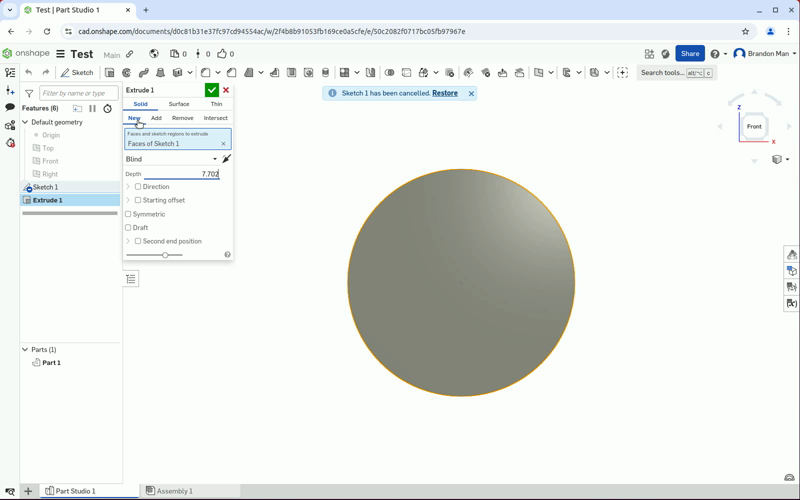
key(tab, 3)
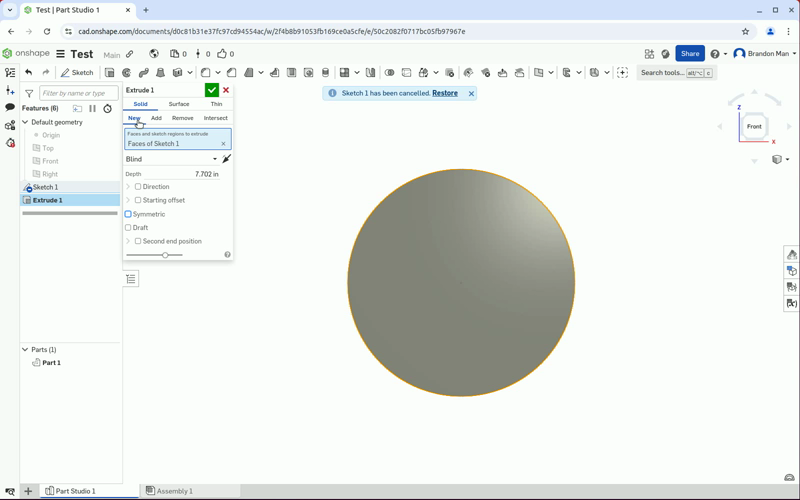
key(space)
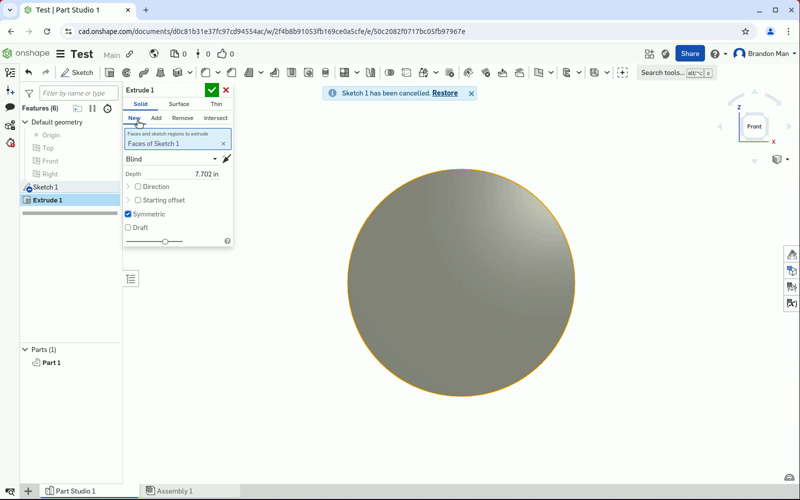
key(enter)
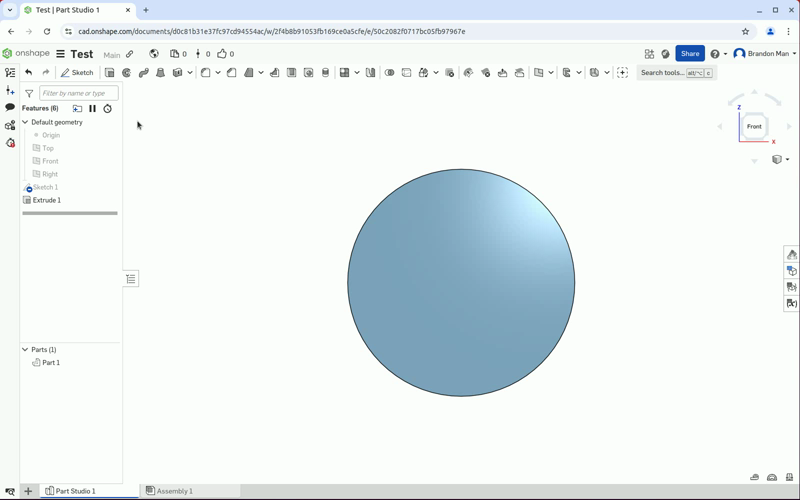
key(shift+h)
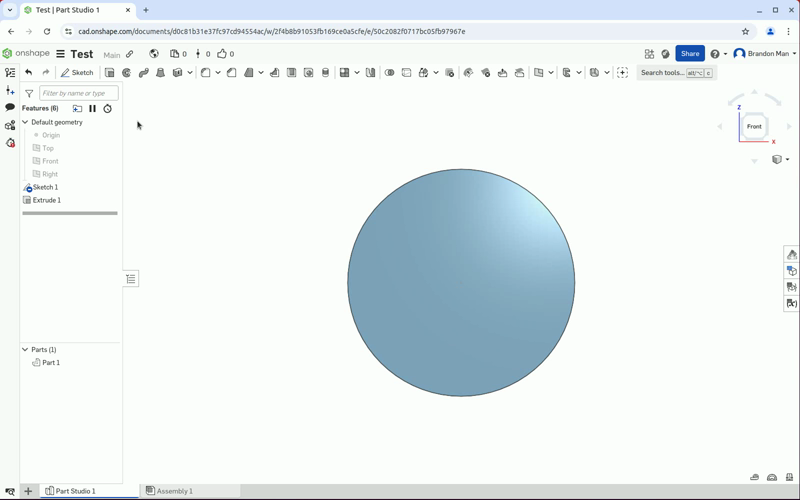
key(shift+h)
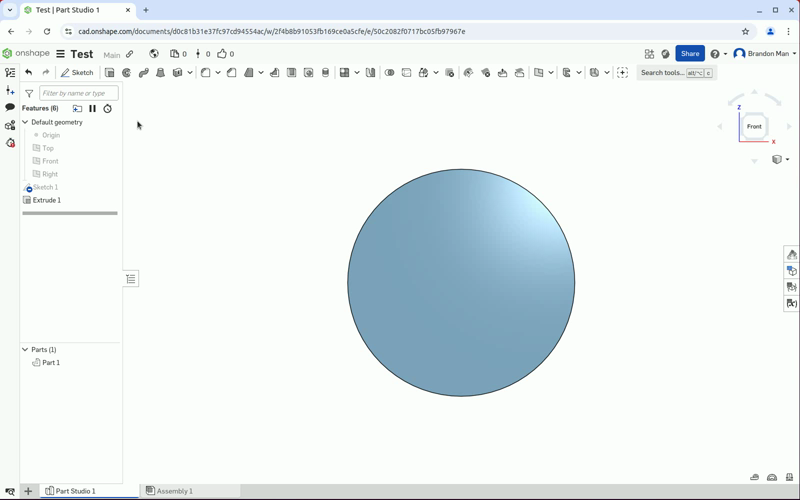
mouse_move(73, 189)
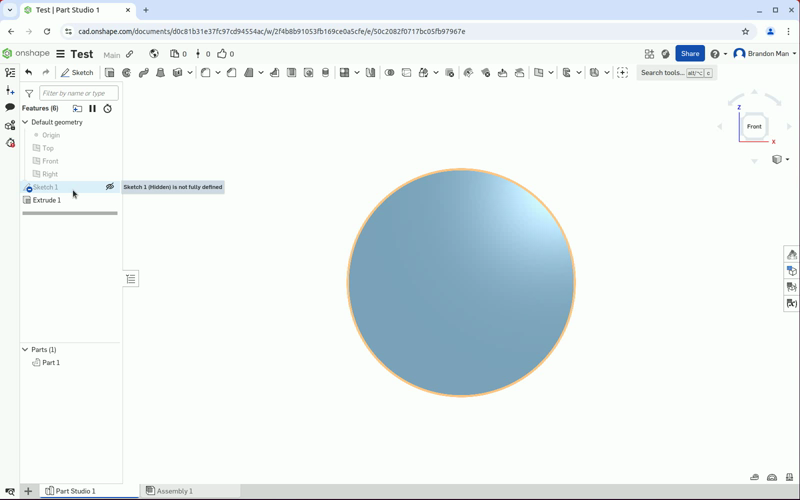
click(73, 189)
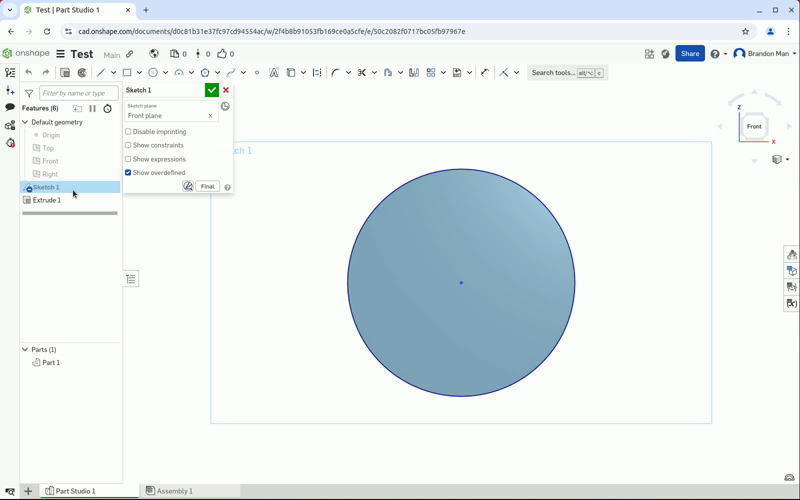
mouse_move(229, 92)
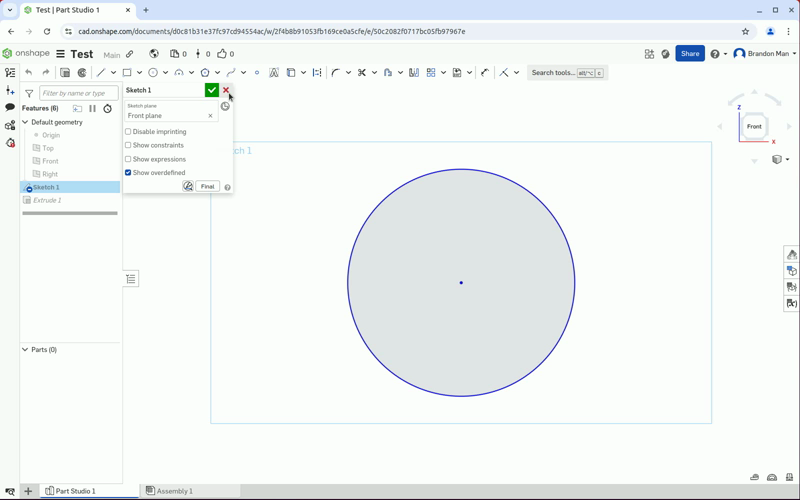
click(229, 92)
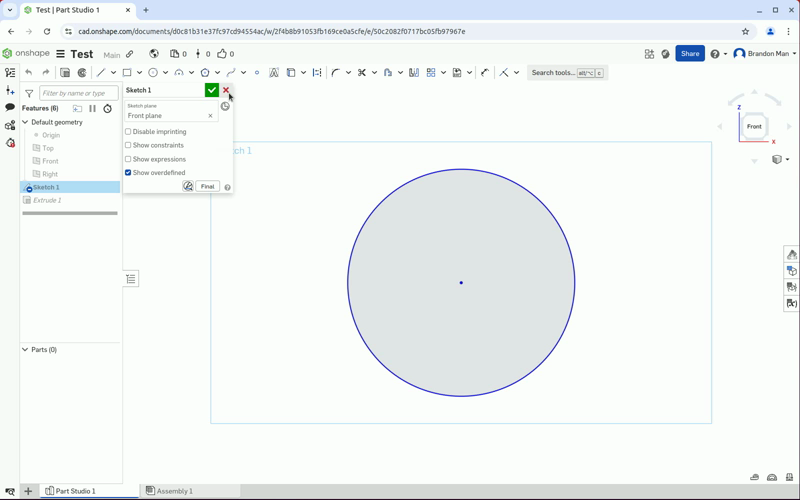
key(shift+s)
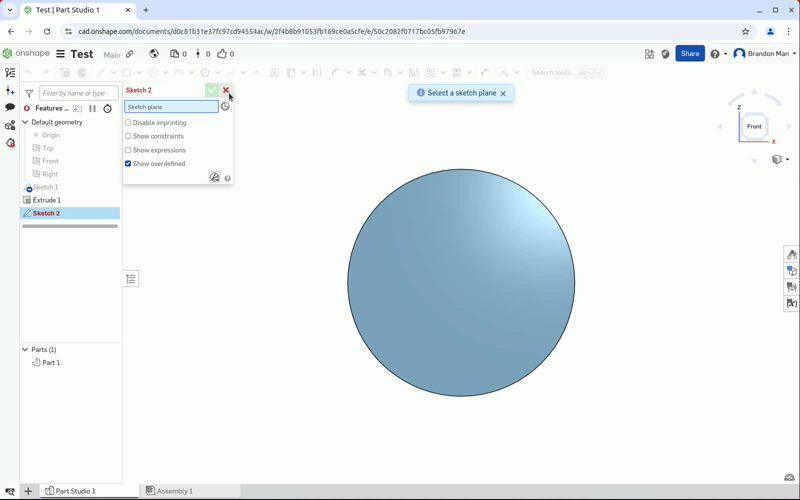
mouse_move(73, 163)
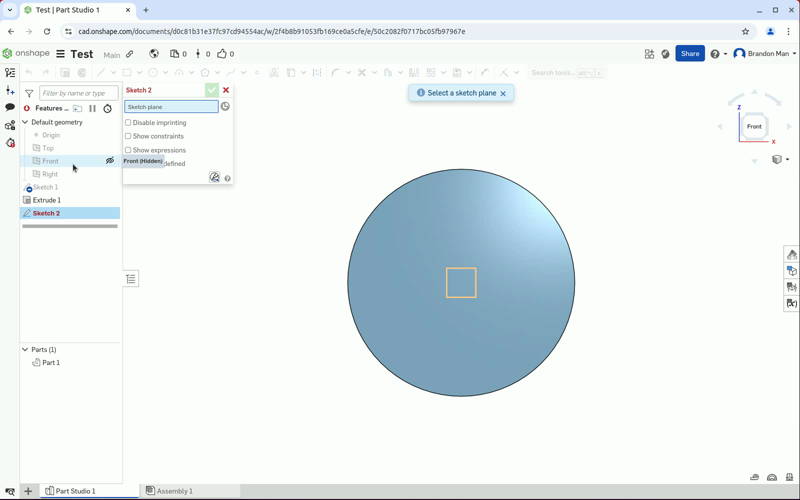
click(73, 163)
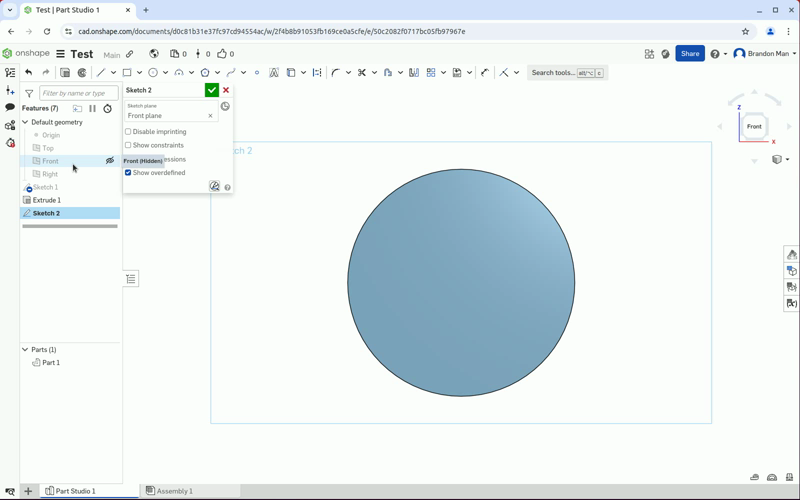
mouse_move(73, 352)
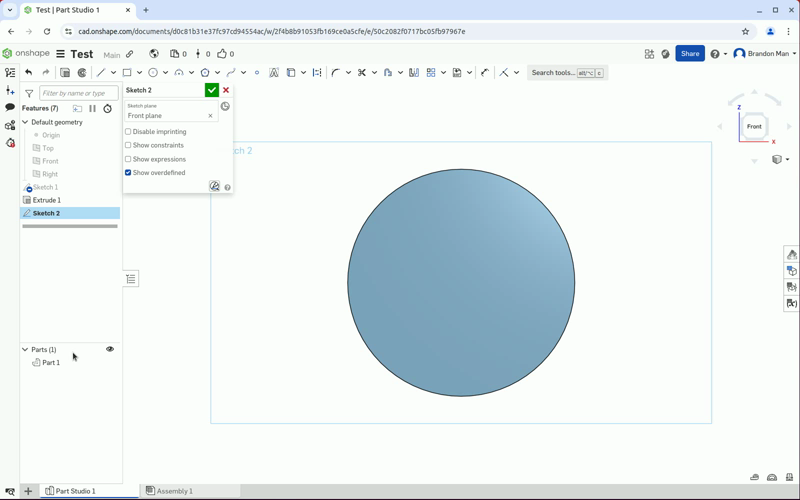
key(y)
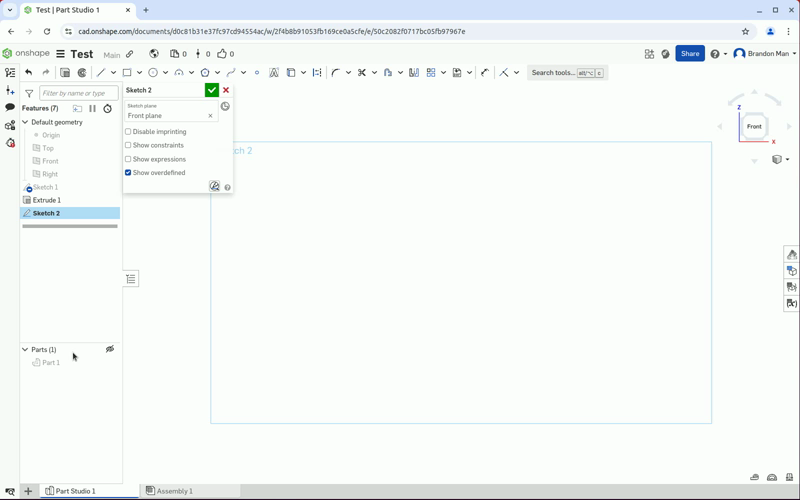
key(c)
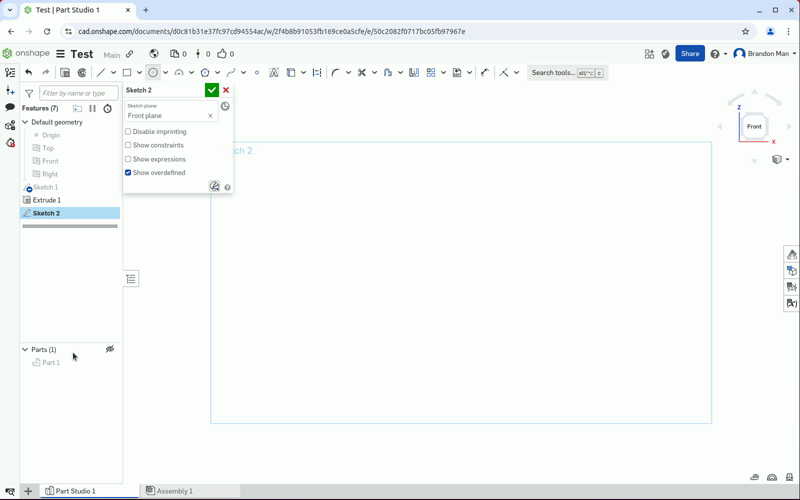
key_down(shift)
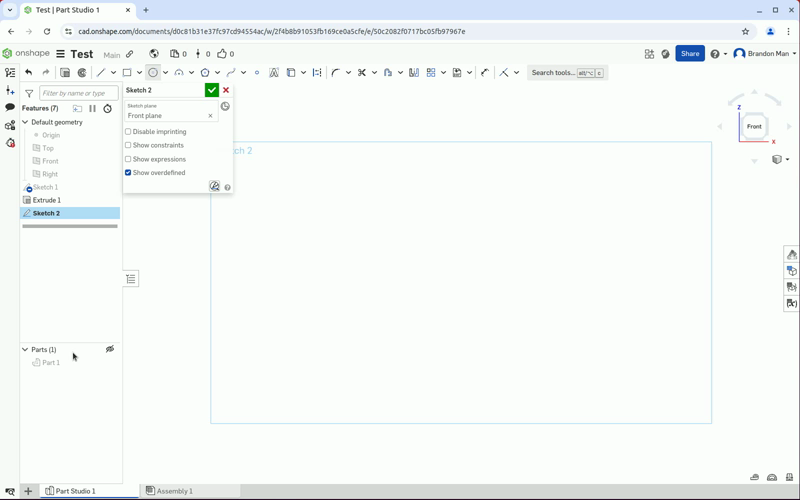
mouse_move(461, 282)
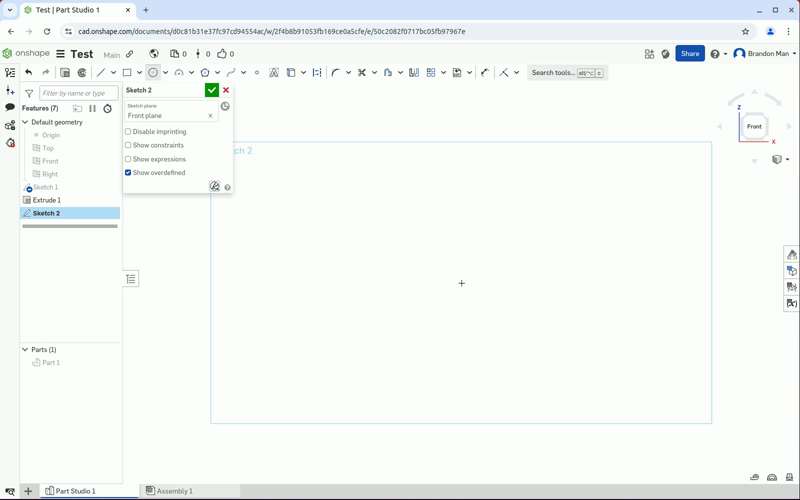
click(461, 282)
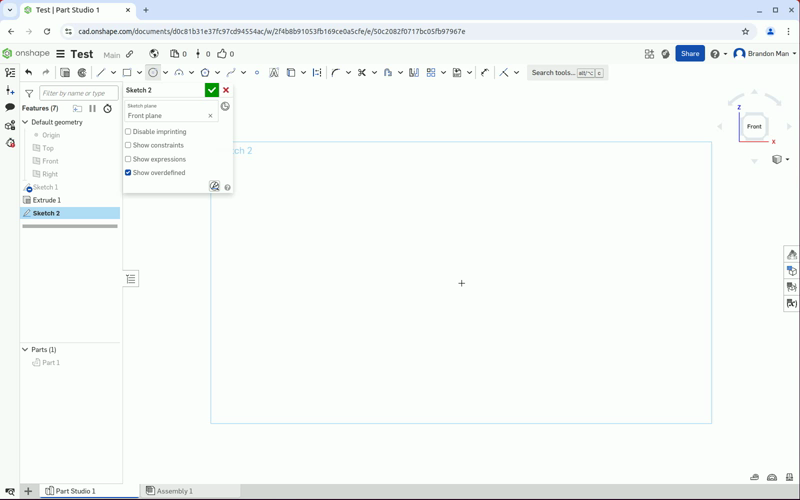
key_up(shift)
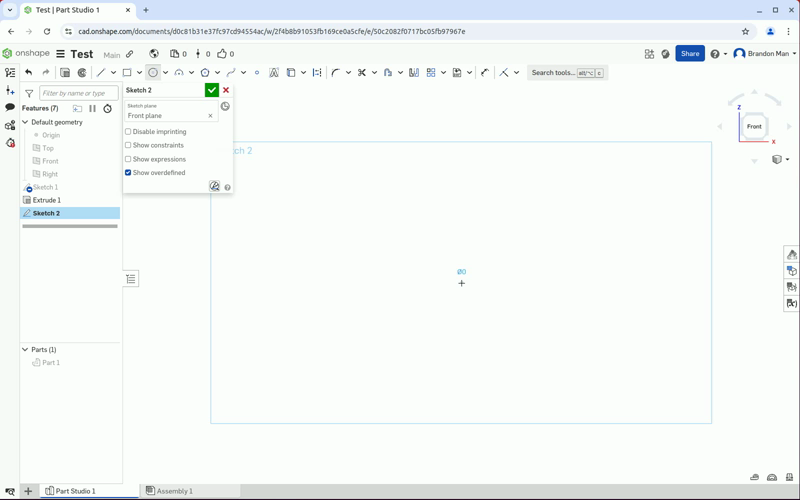
mouse_move(565, 282)
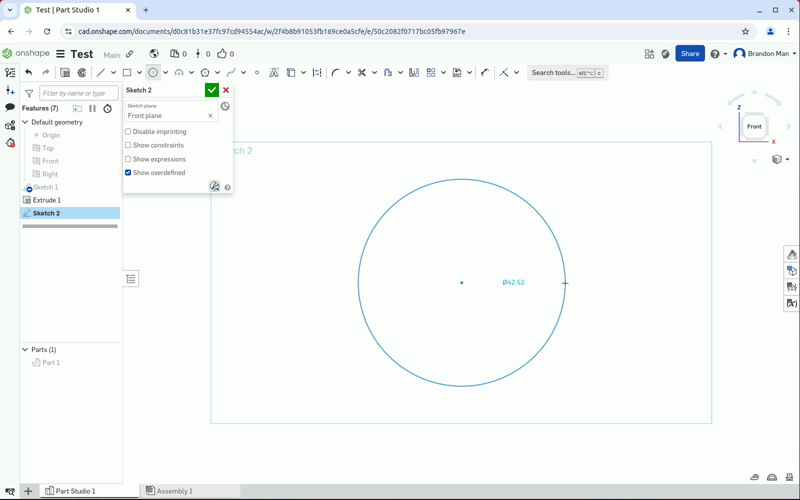
click(565, 282)
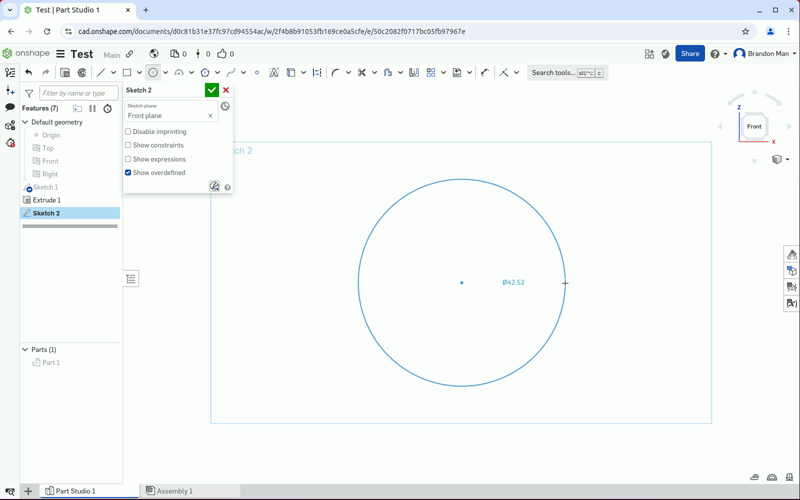
key(esc)
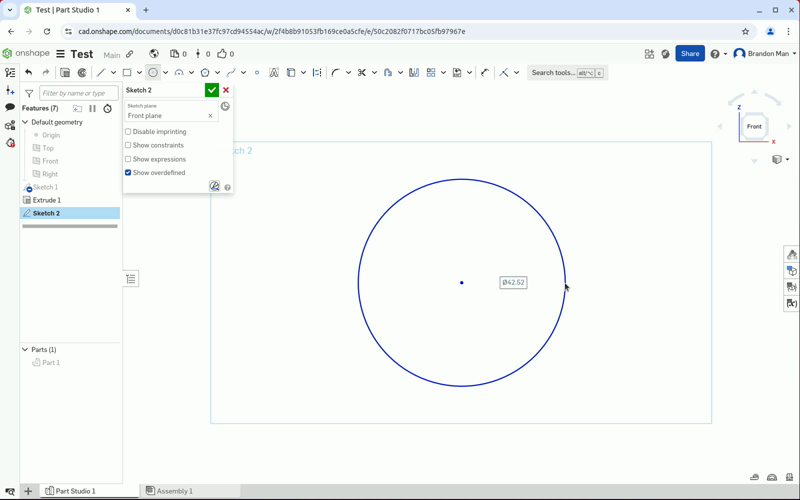
mouse_move(446, 293)
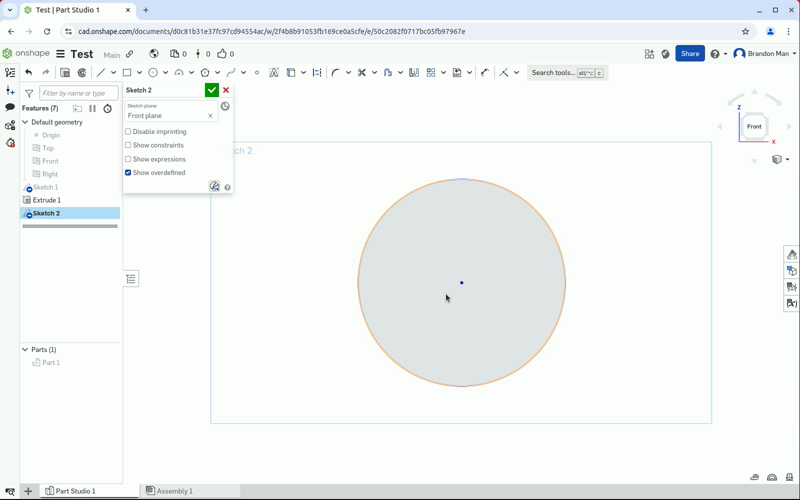
click(446, 293)
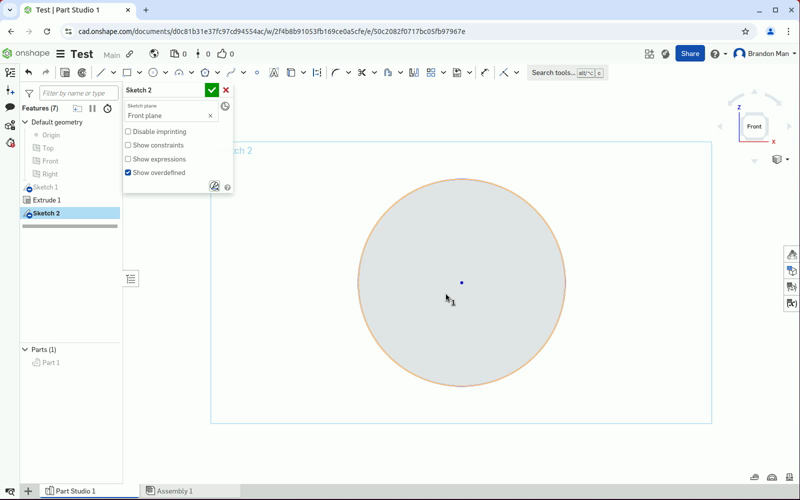
mouse_move(73, 352)
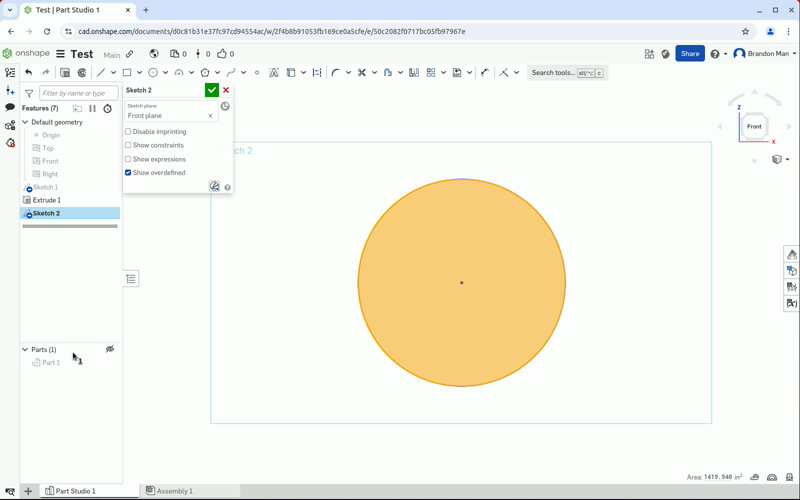
key(shift+y)
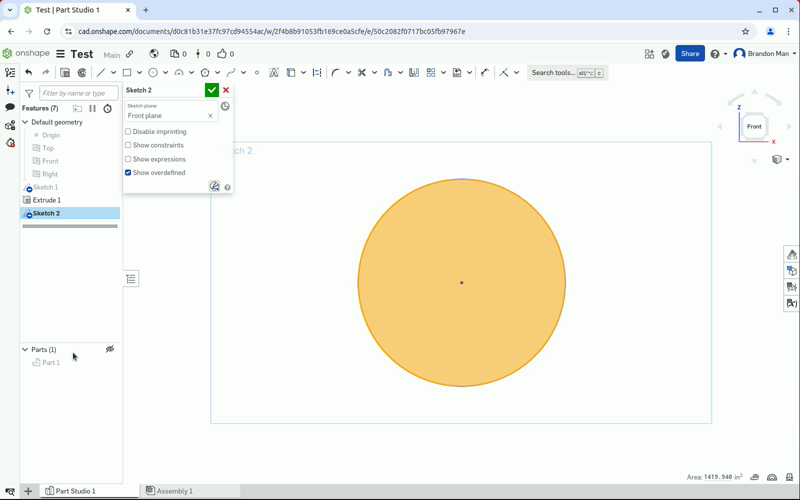
key(shift+e)
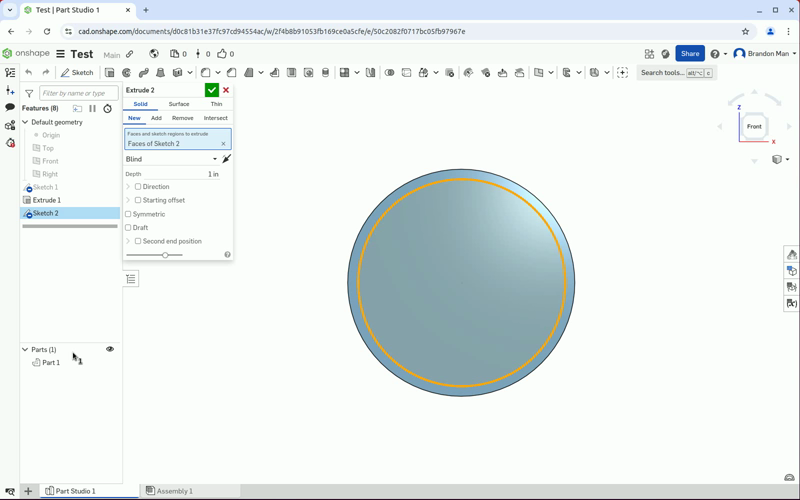
mouse_move(143, 106)
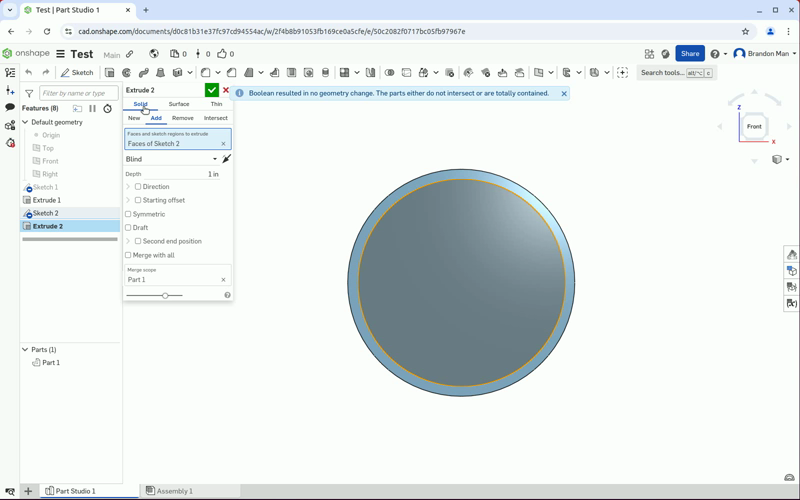
click(143, 106)
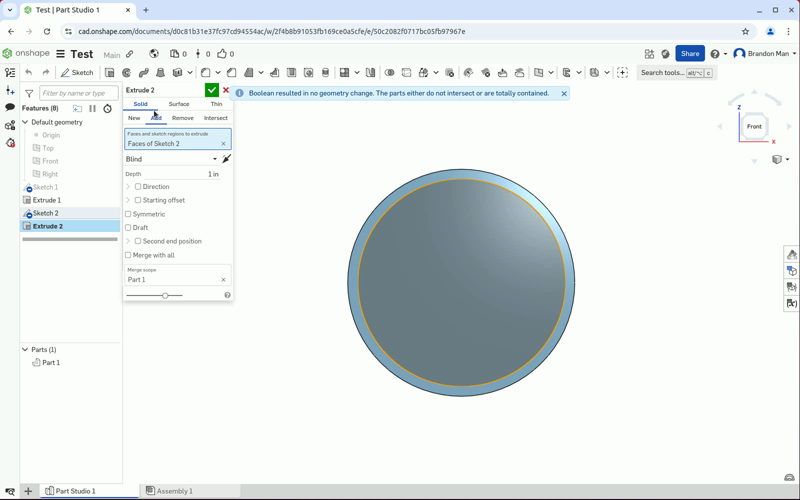
mouse_move(186, 120)
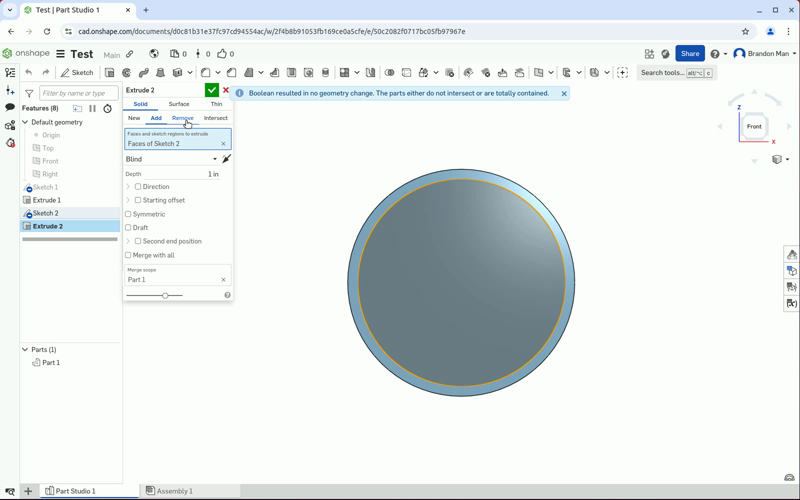
click(186, 120)
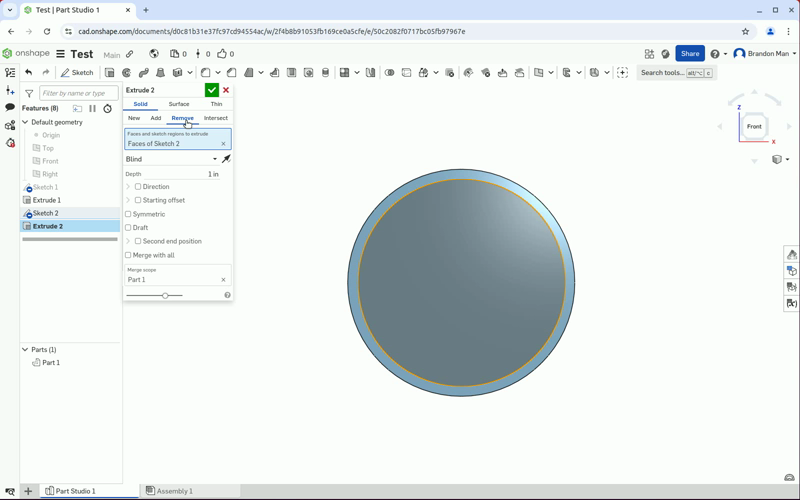
key(tab, 4)
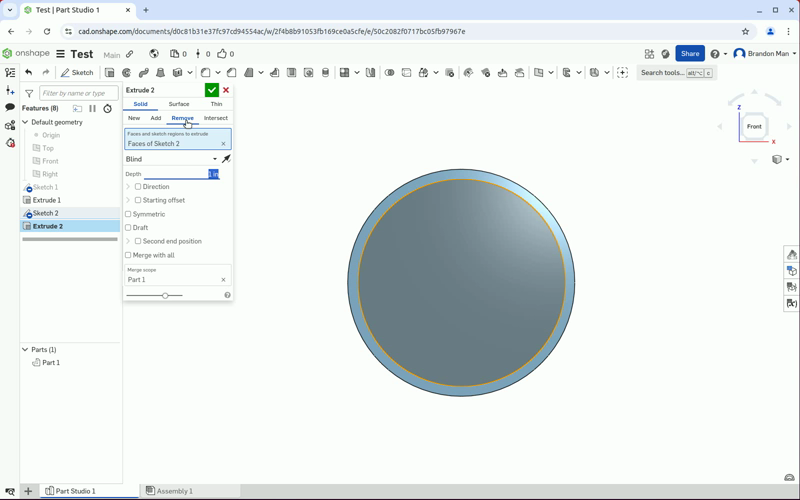
text(-15.406)
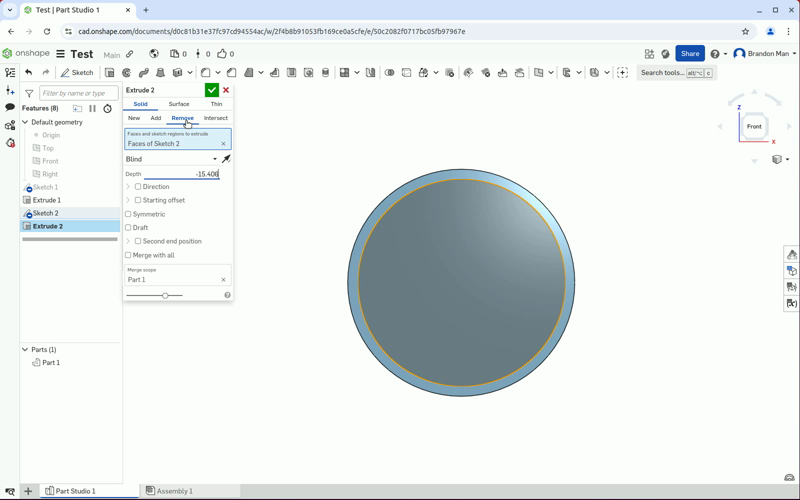
key(tab, 3)
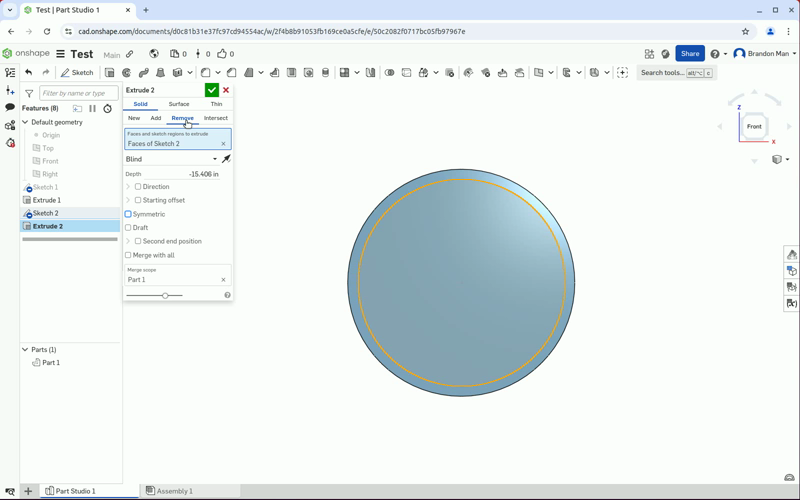
key(space)
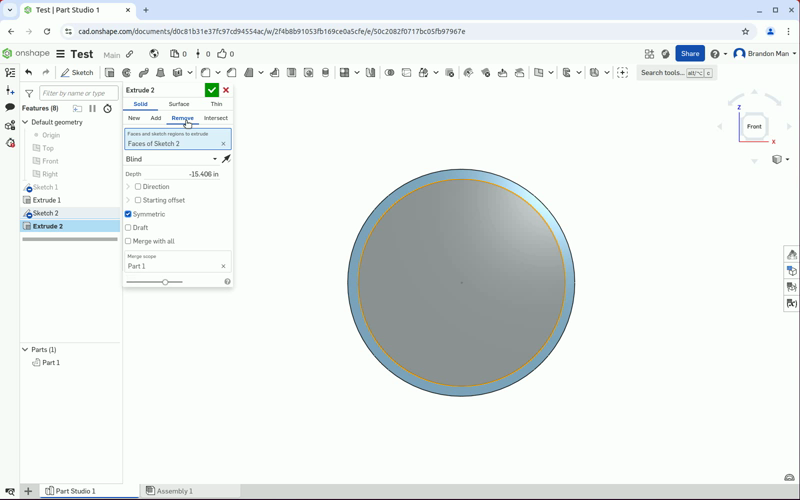
key(tab, 2)
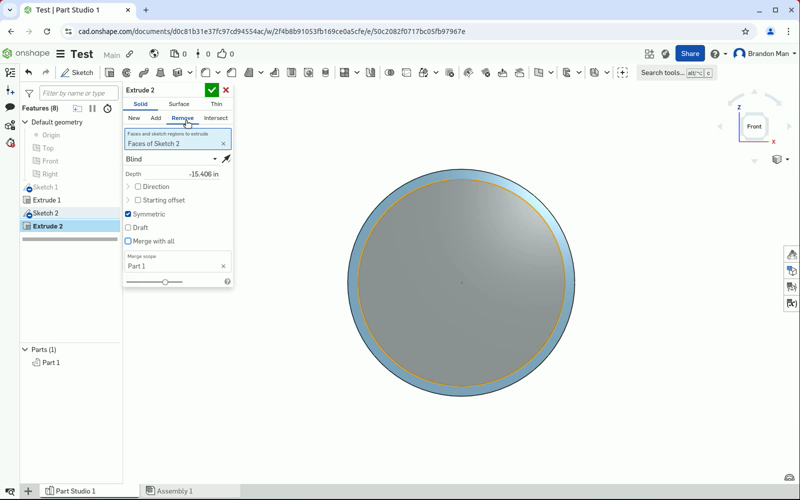
key(space)
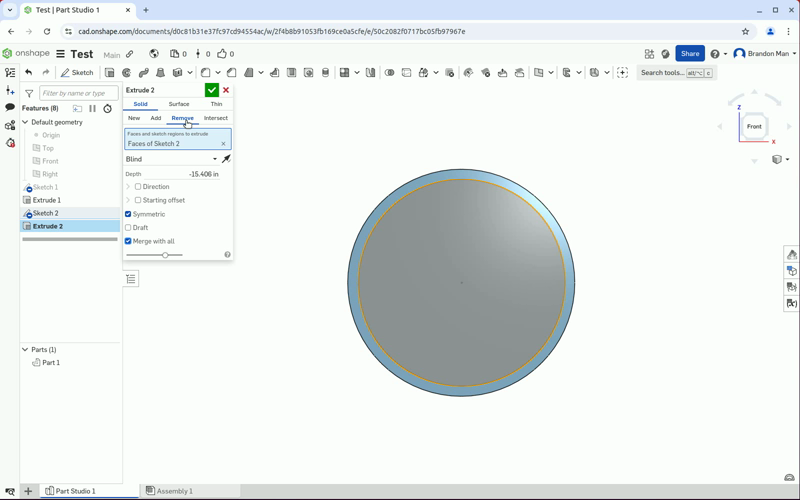
key(enter)
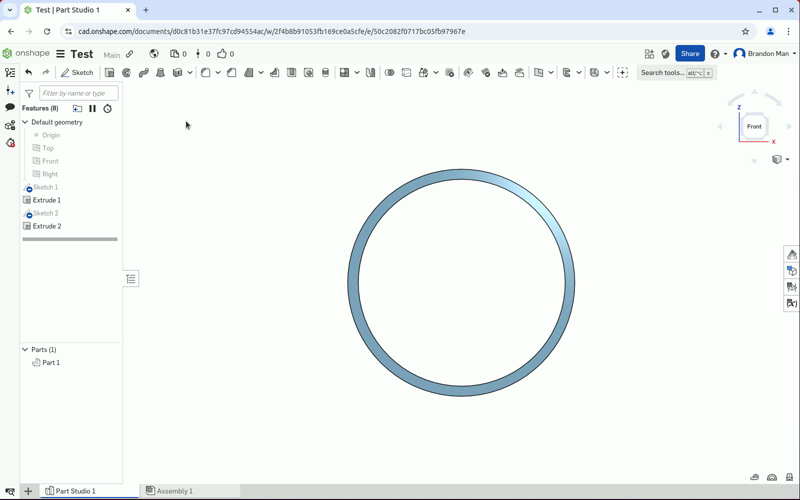
key(shift+h)
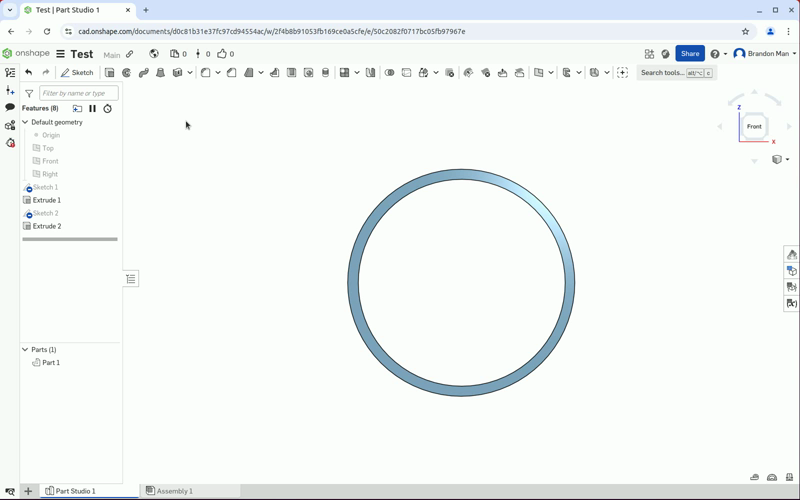
key(shift+h)
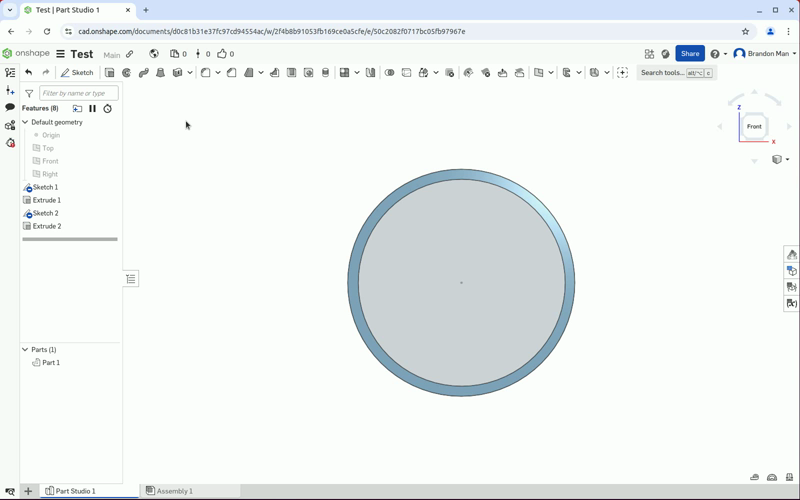
key(shift+7)
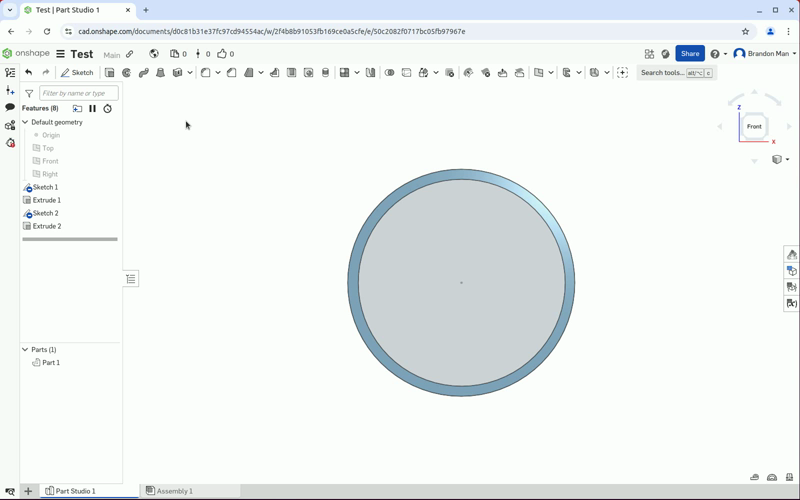
key(left, 2)
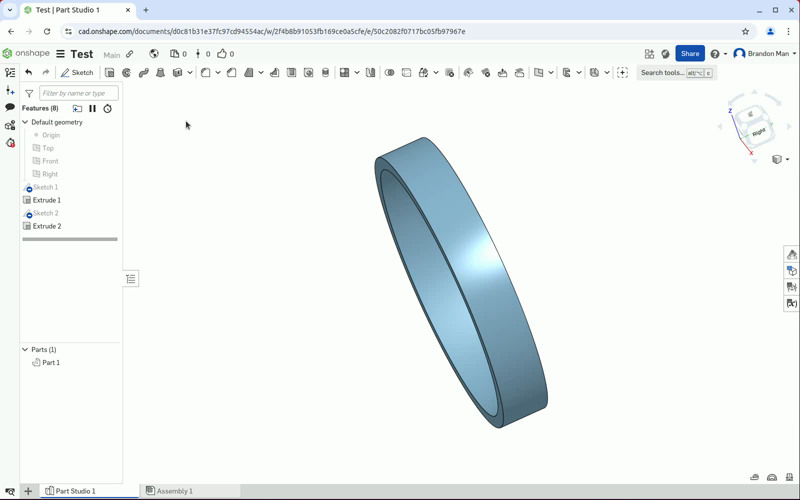
key(down, 2)
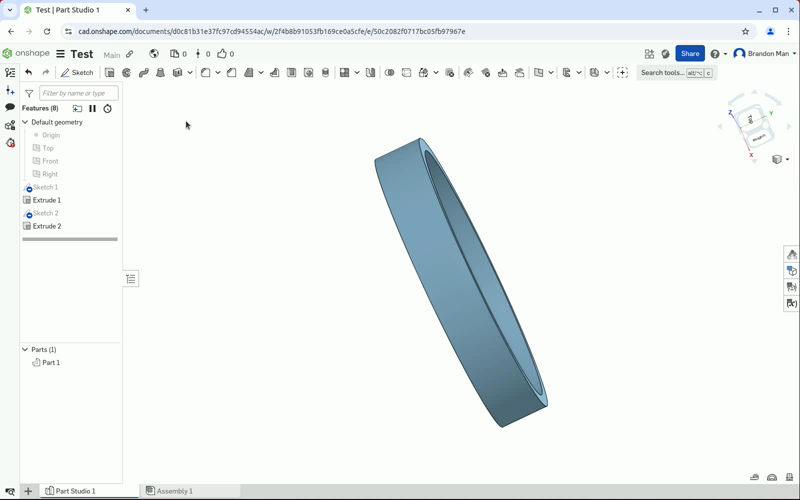
key(up, 2)
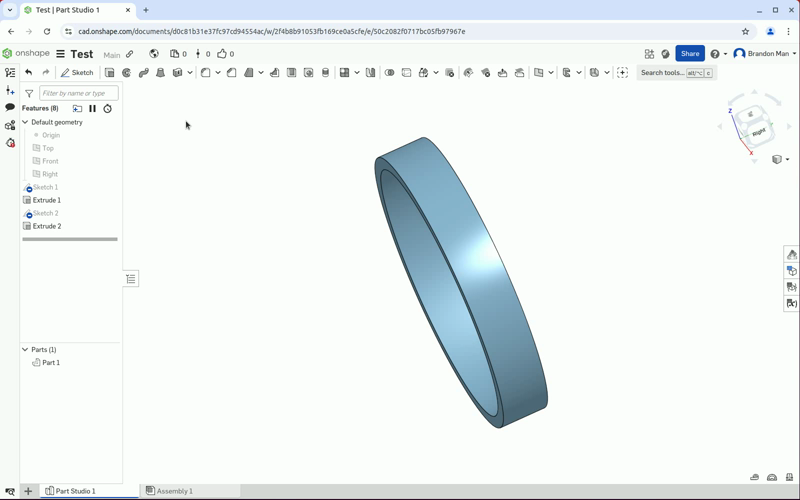
key(right, 2)
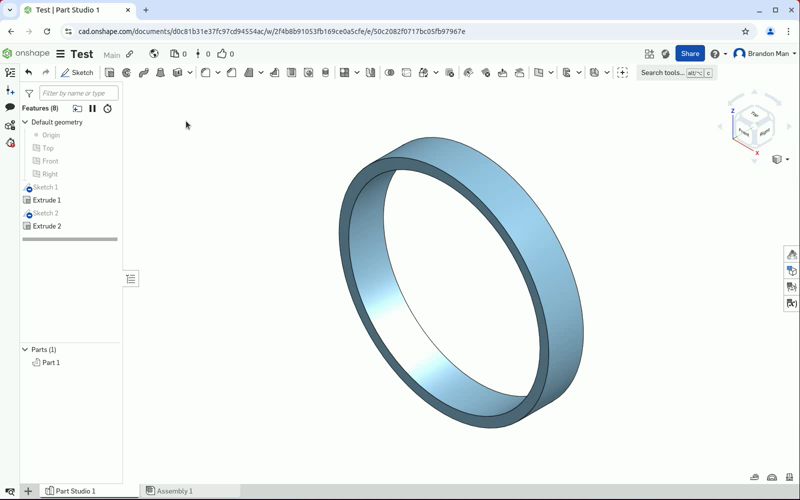
mouse_move(73, 189)
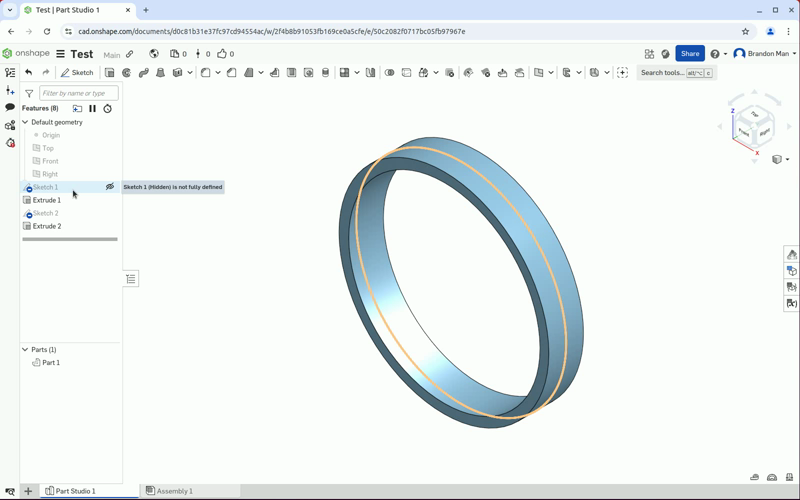
click(73, 189)